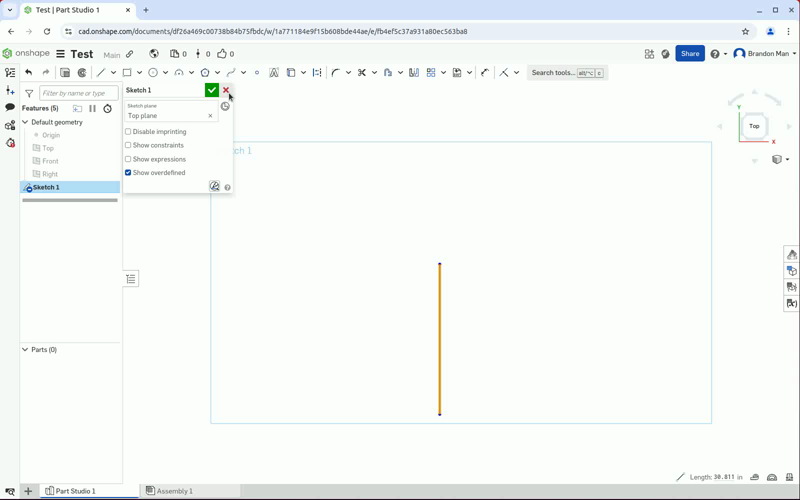
key(shift+h)
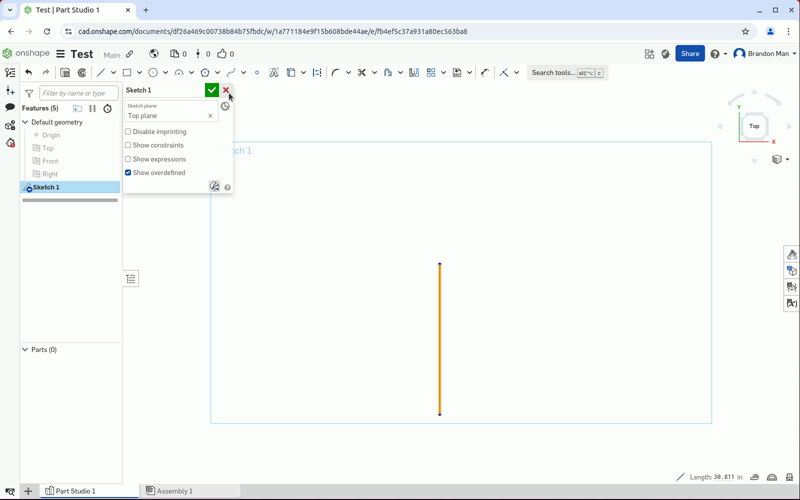
key(shift+s)
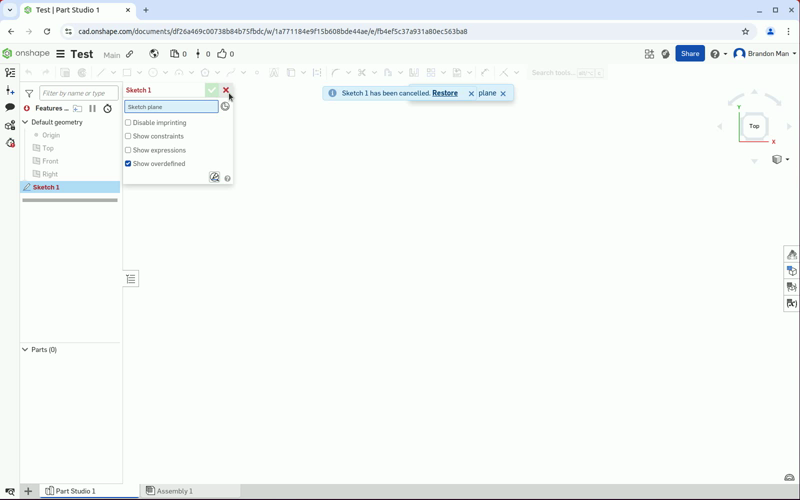
mouse_move(73, 150)
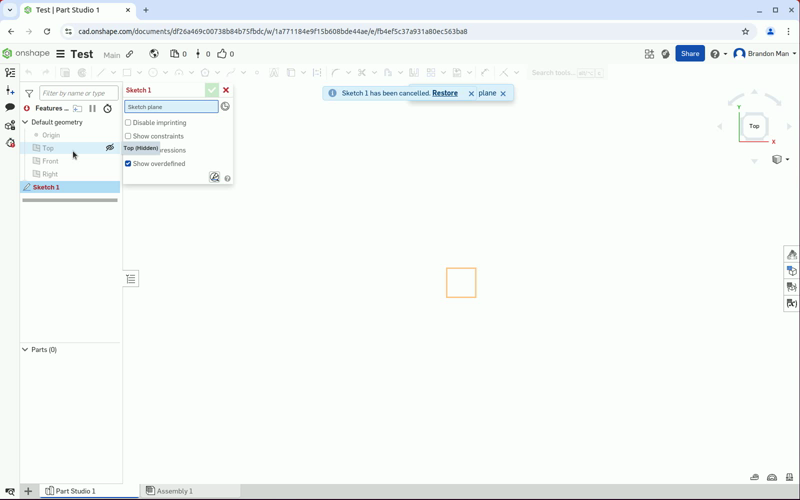
click(73, 150)
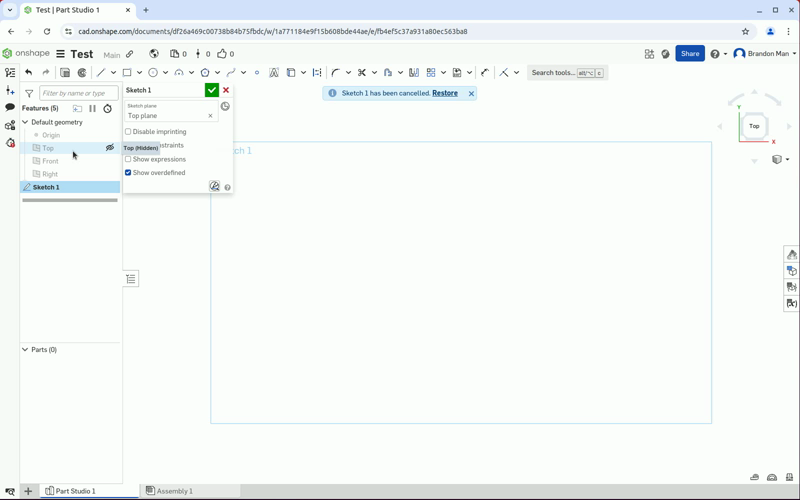
mouse_move(73, 352)
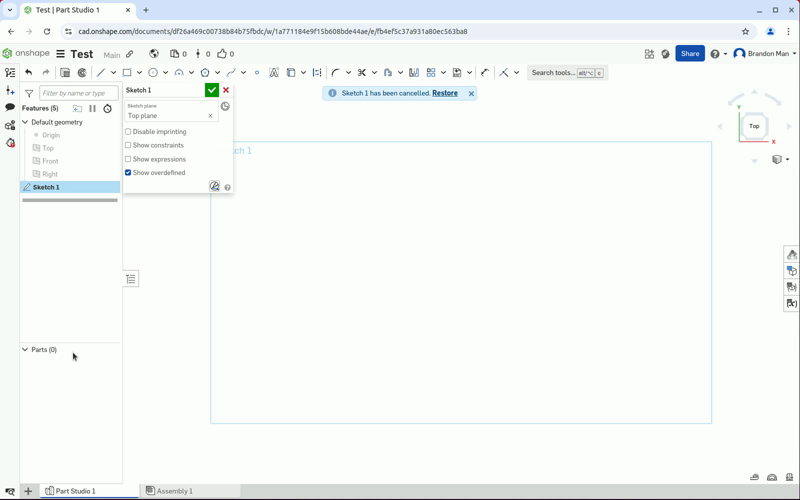
key(y)
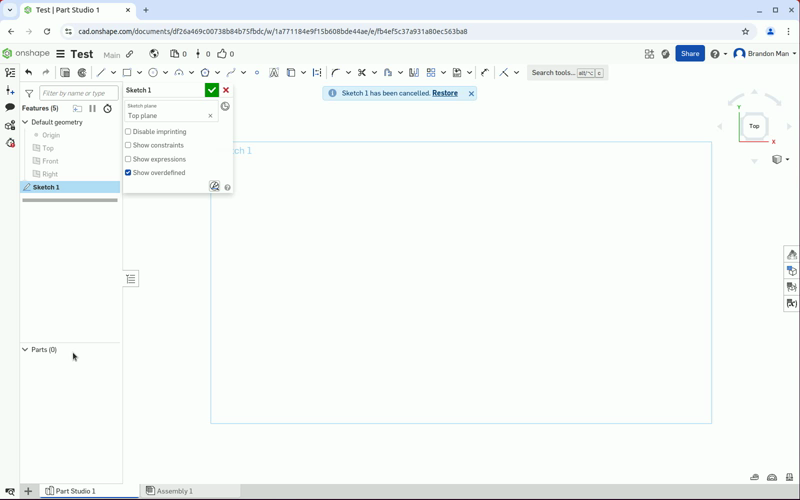
key(c)
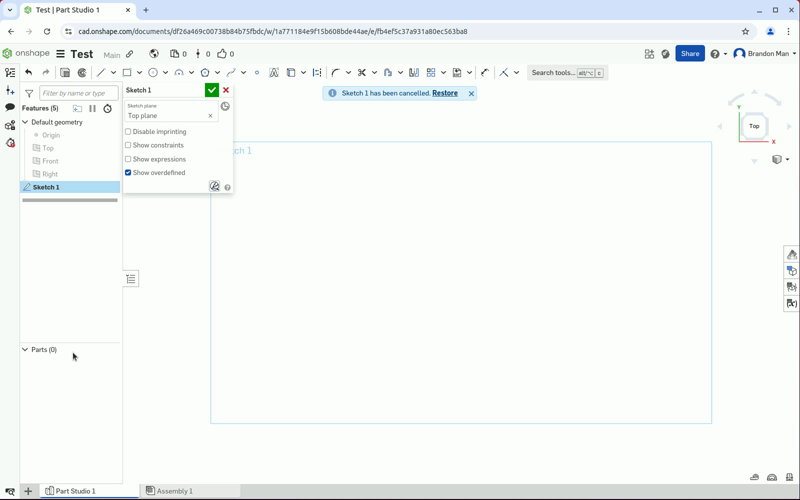
key_down(shift)
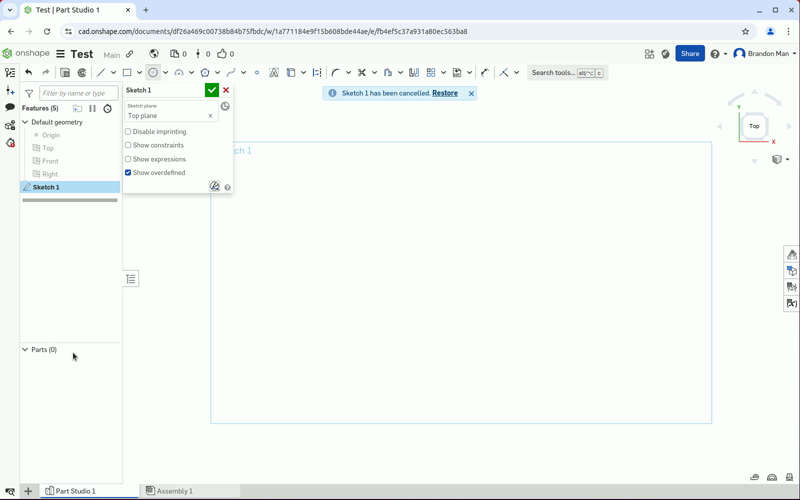
mouse_move(461, 282)
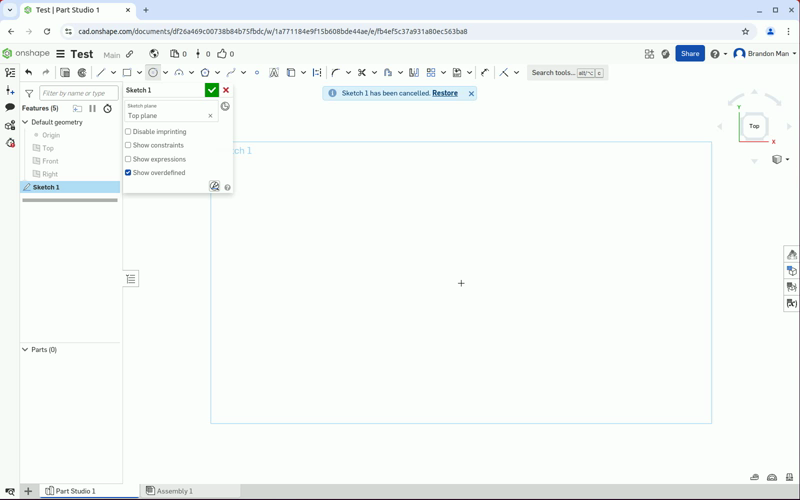
click(461, 282)
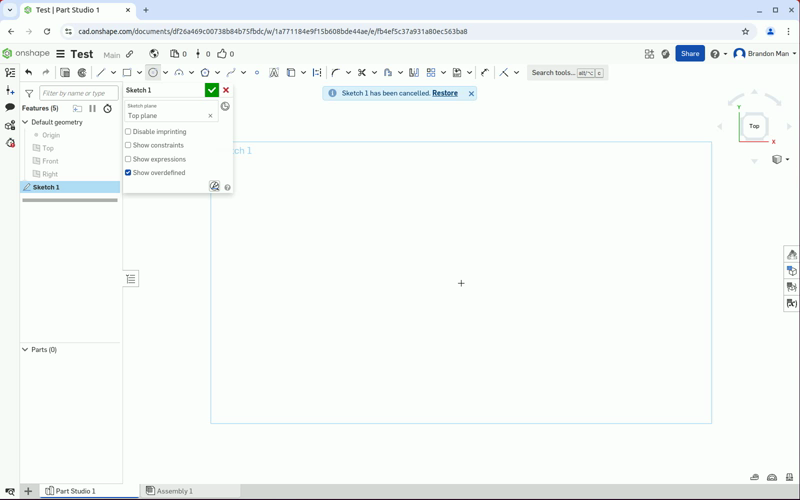
key_up(shift)
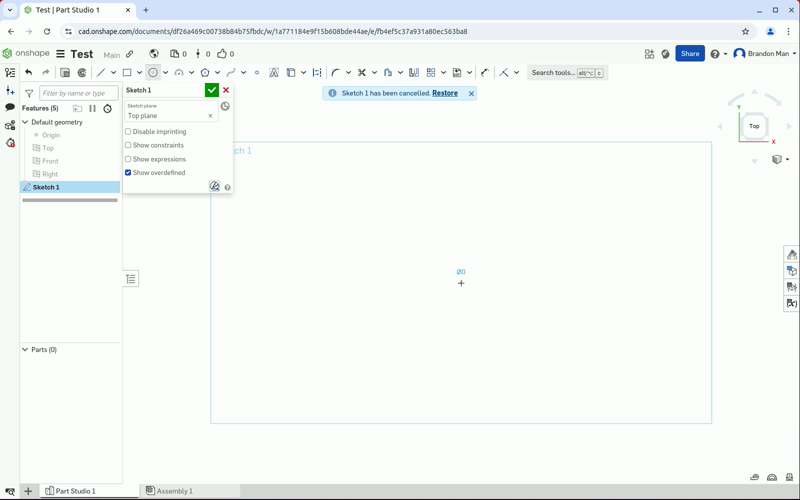
mouse_move(501, 282)
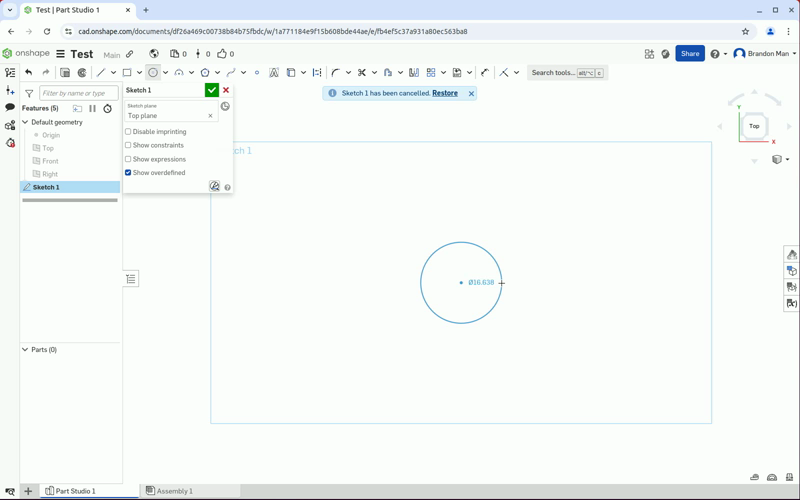
click(501, 282)
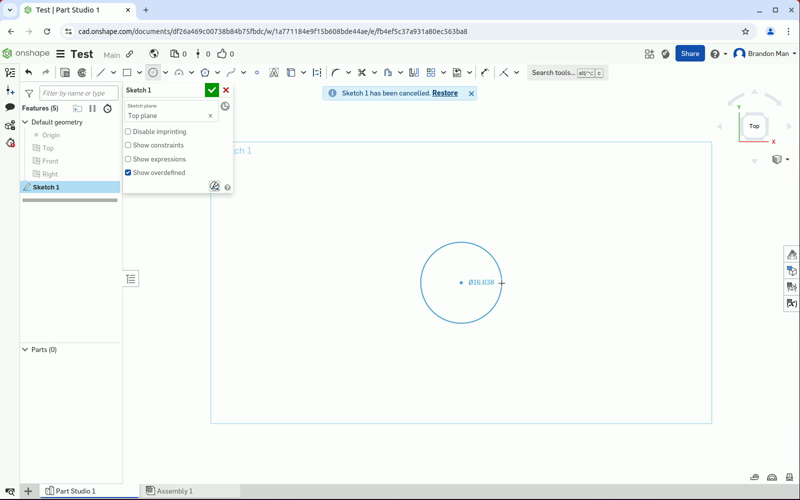
key(esc)
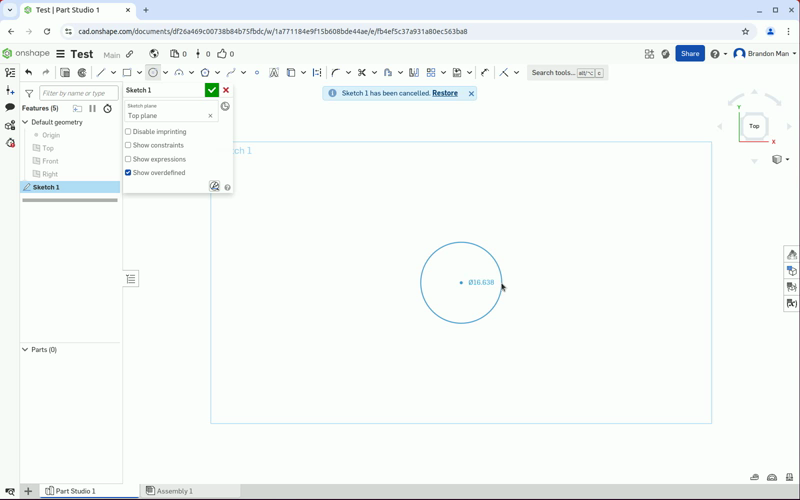
mouse_move(465, 310)
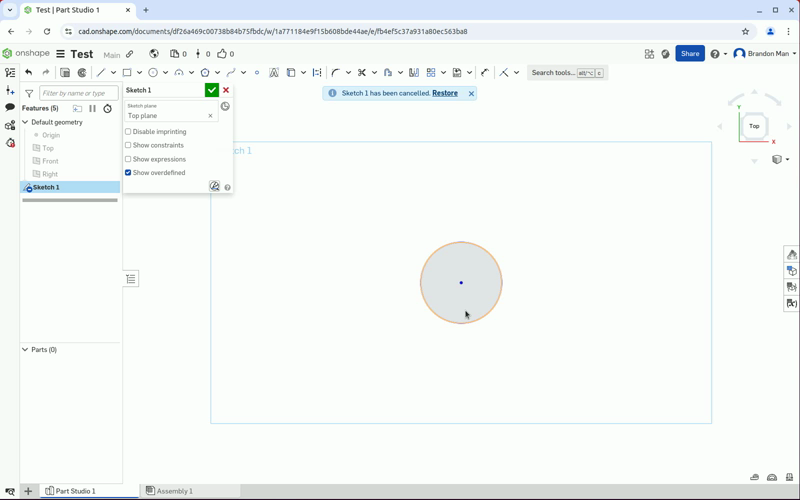
click(465, 310)
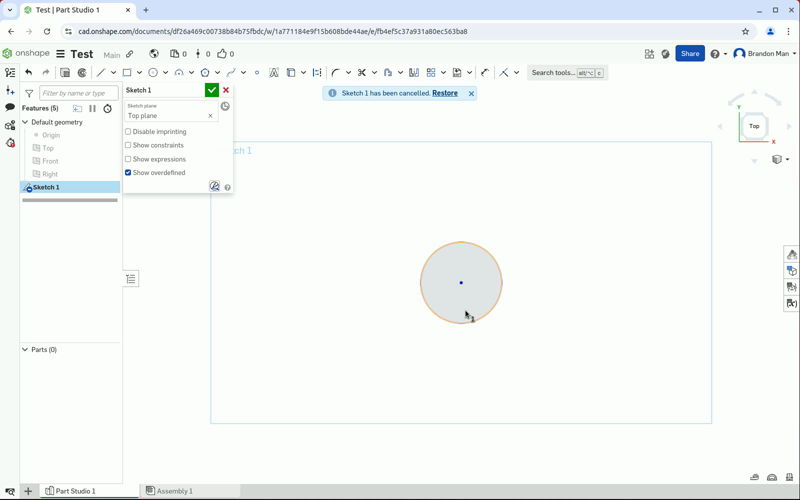
mouse_move(73, 352)
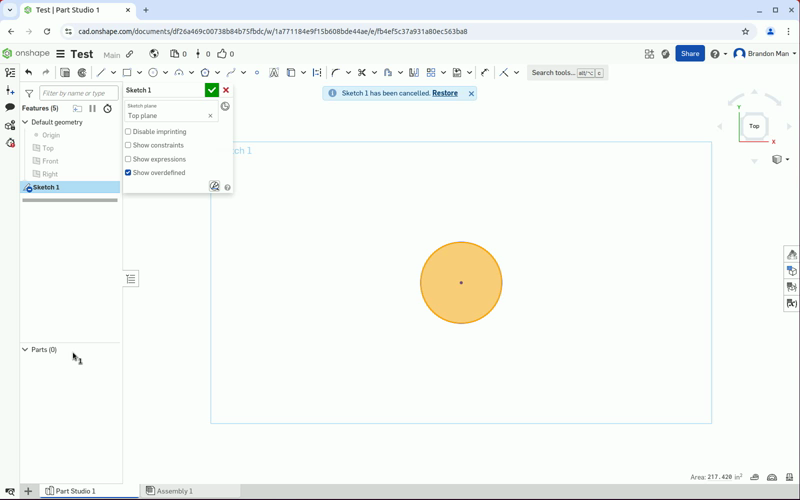
key(shift+y)
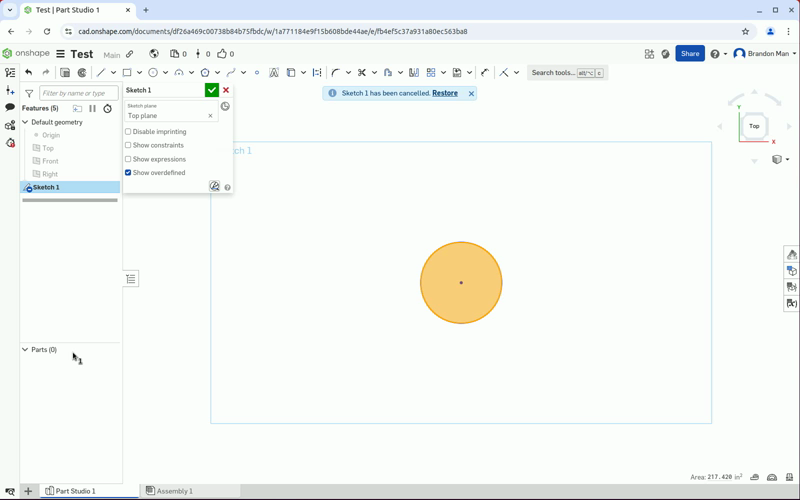
key(shift+e)
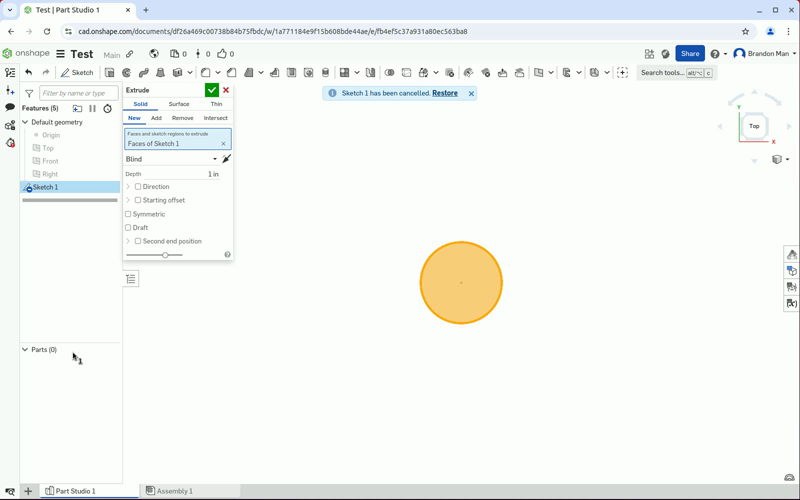
mouse_move(143, 106)
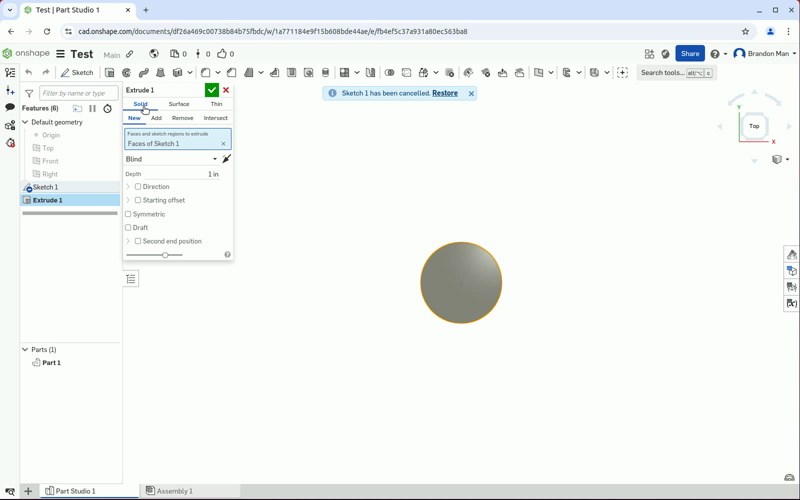
click(143, 106)
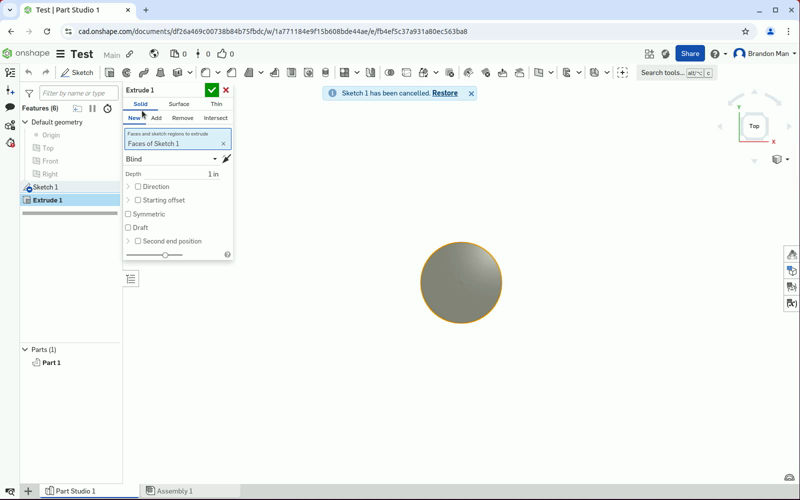
mouse_move(137, 120)
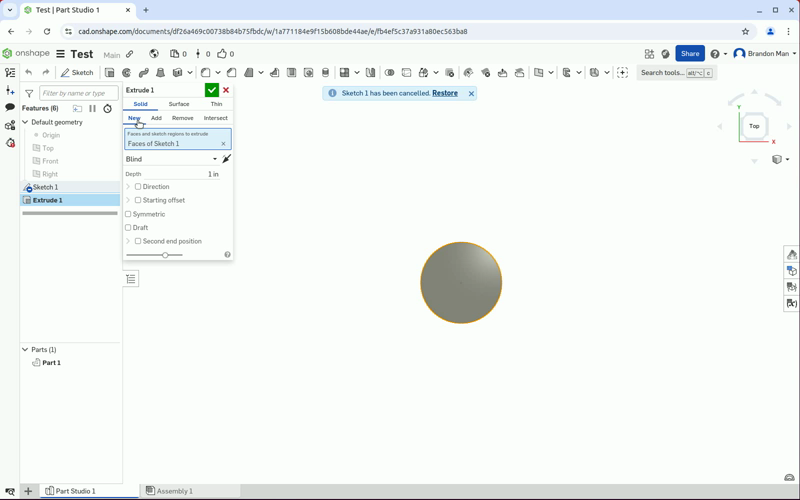
click(137, 120)
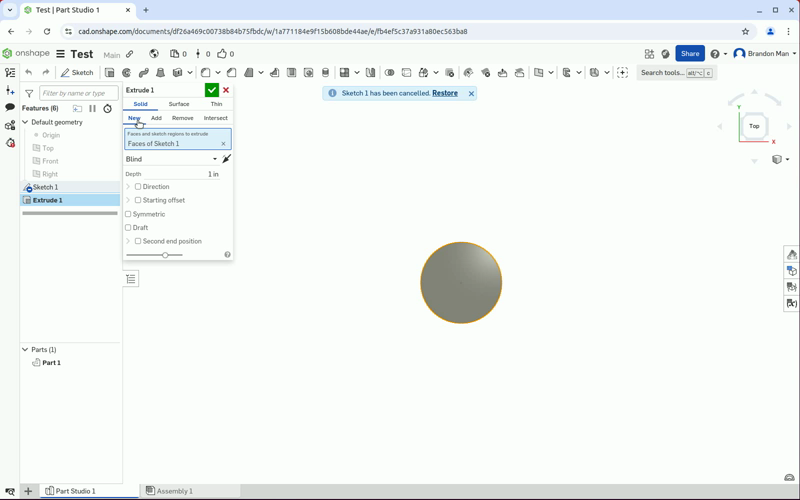
key(tab, 4)
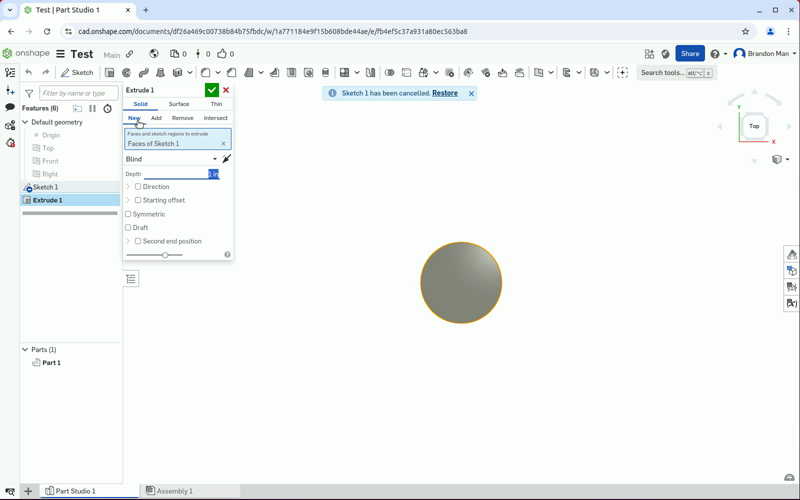
text(9.869)
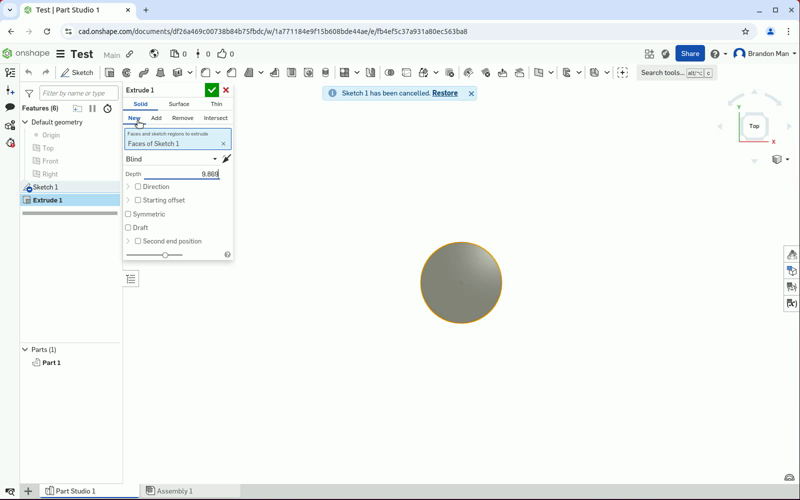
key(enter)
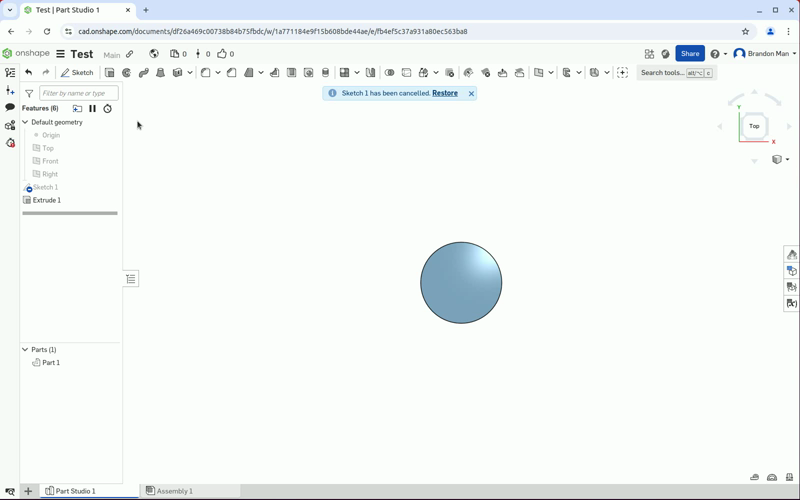
key(shift+h)
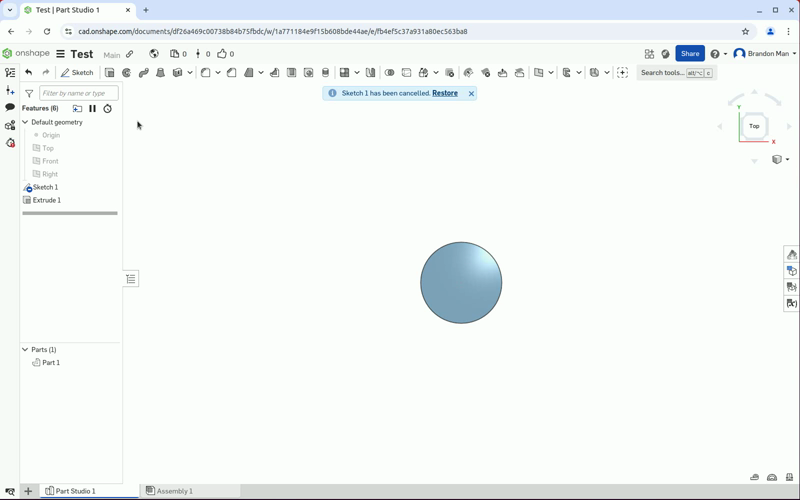
key(shift+h)
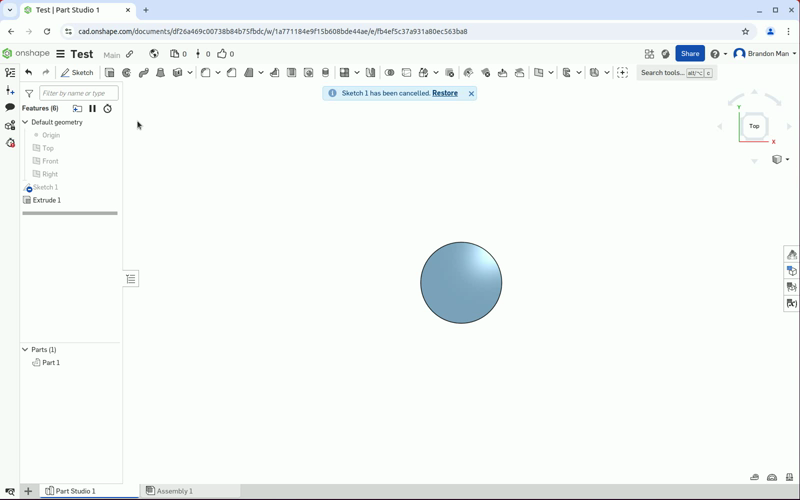
mouse_move(73, 189)
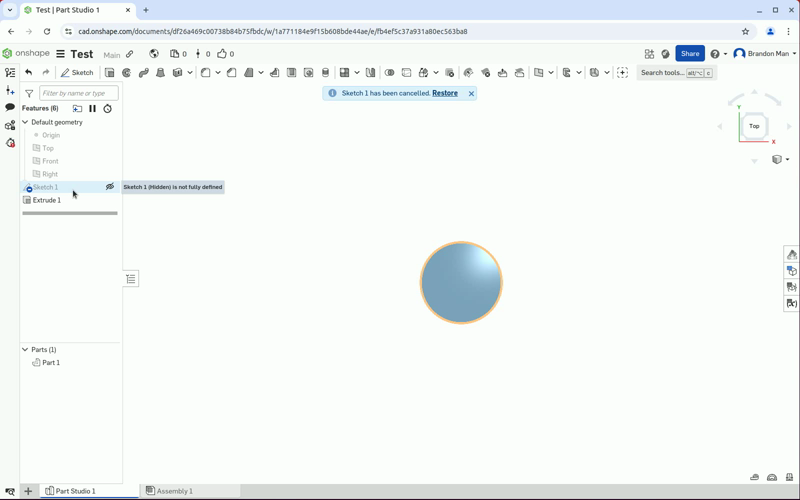
click(73, 189)
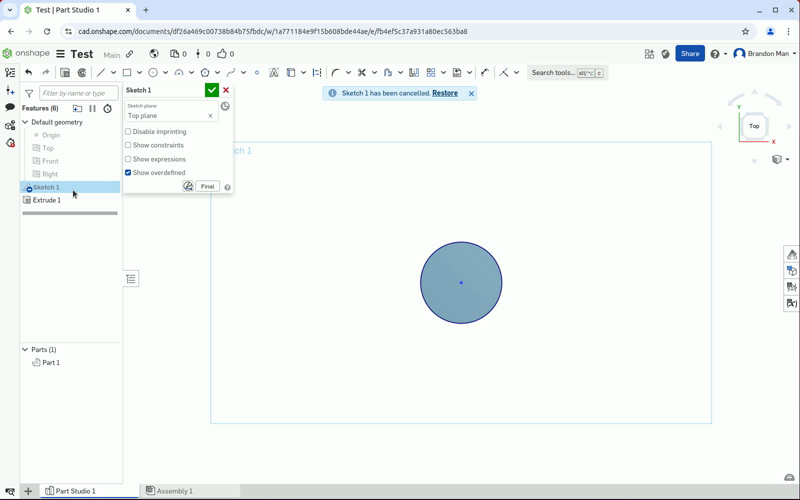
mouse_move(229, 92)
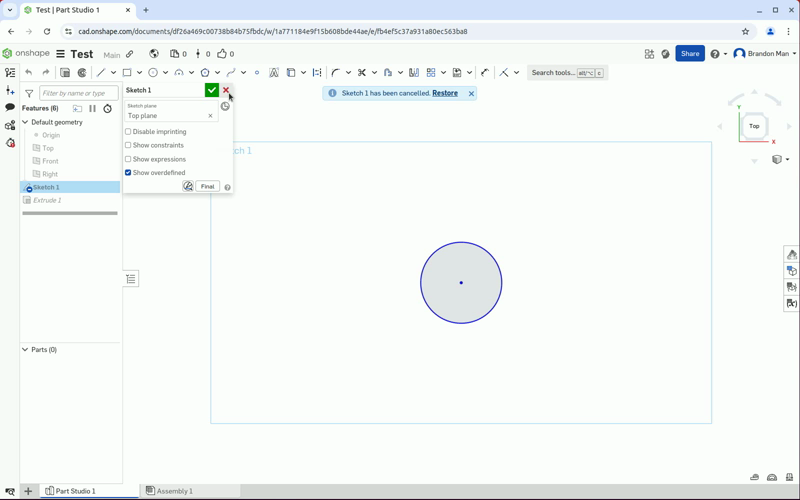
click(229, 92)
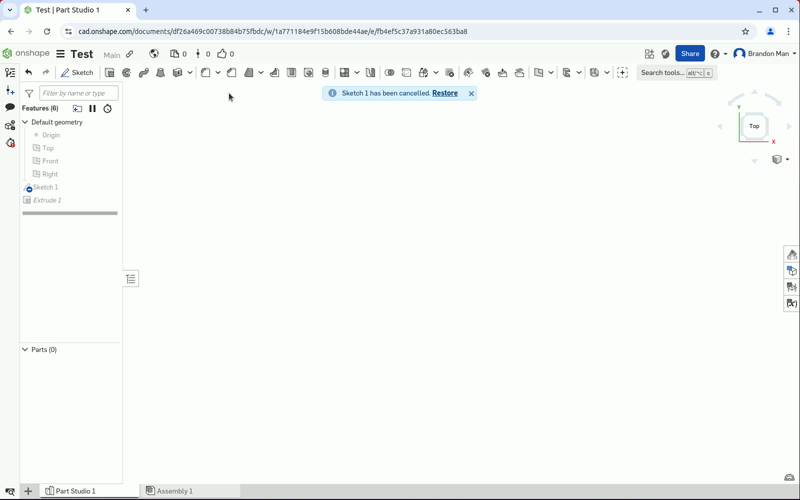
mouse_move(541, 75)
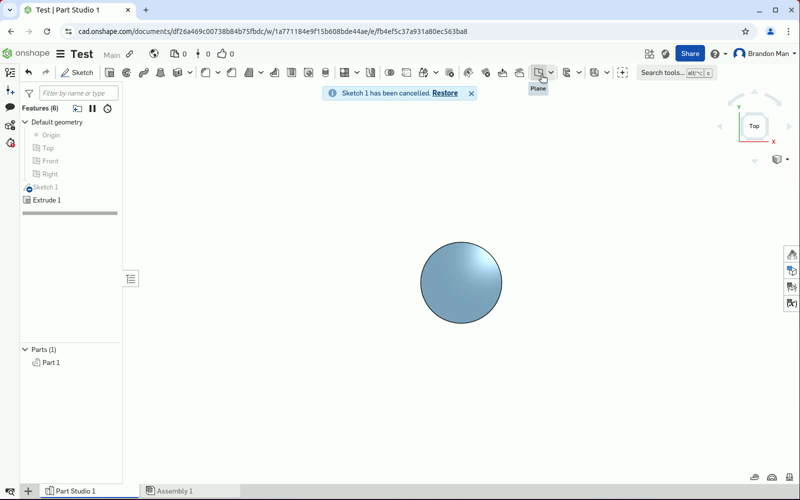
click(541, 75)
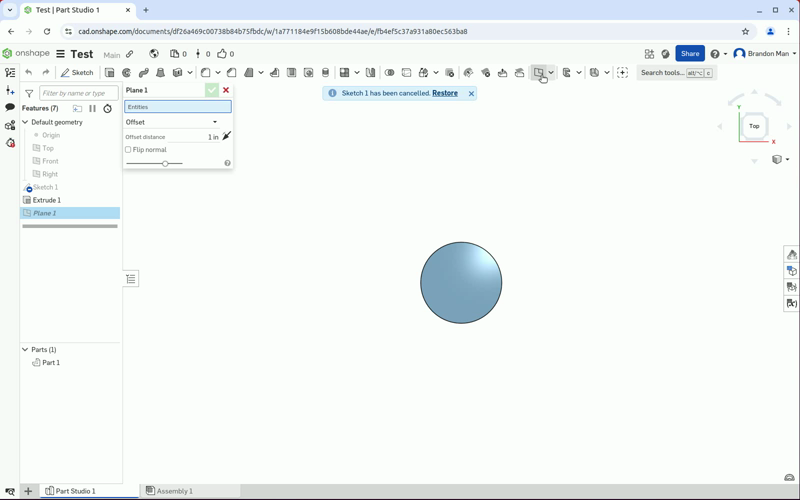
mouse_move(73, 150)
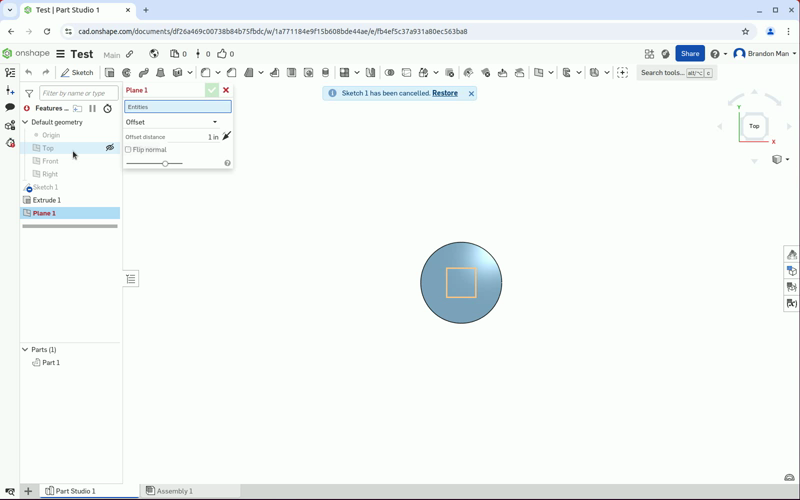
click(73, 150)
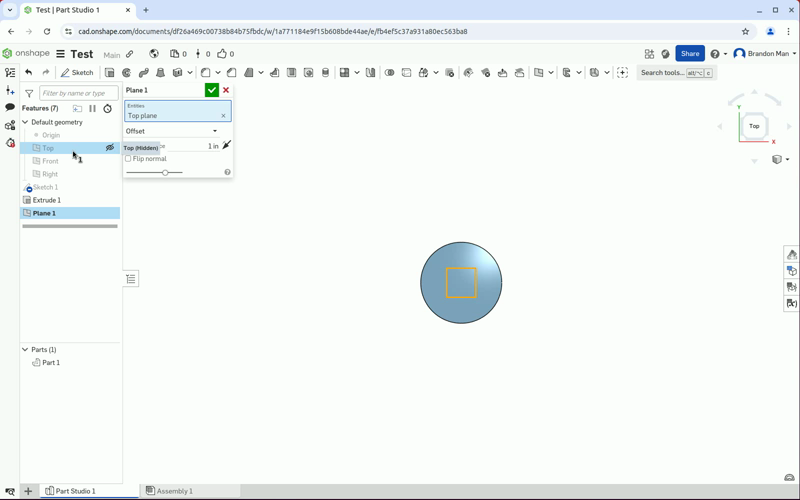
key(tab, 2)
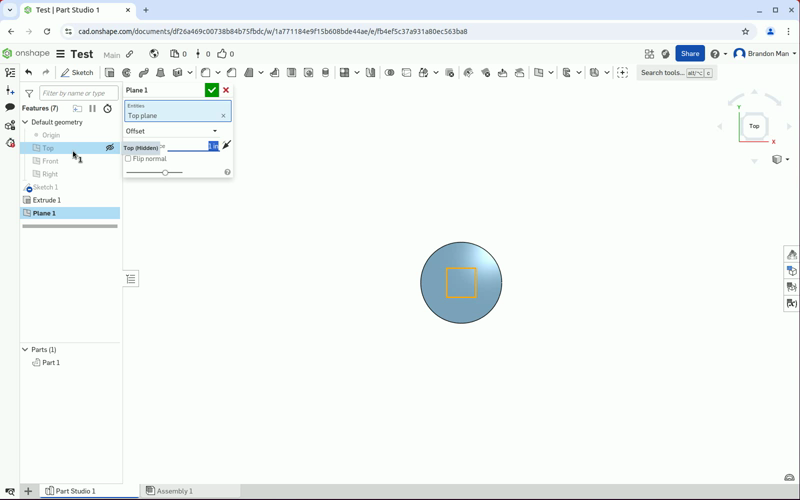
text(9.86)
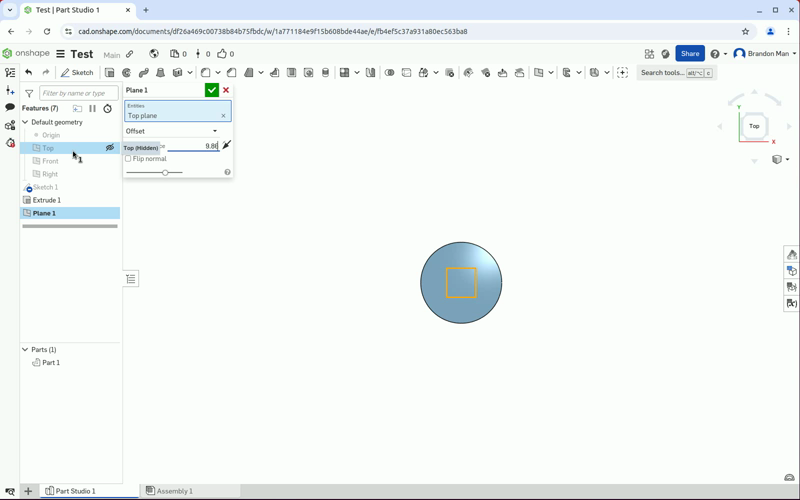
key(enter, 2)
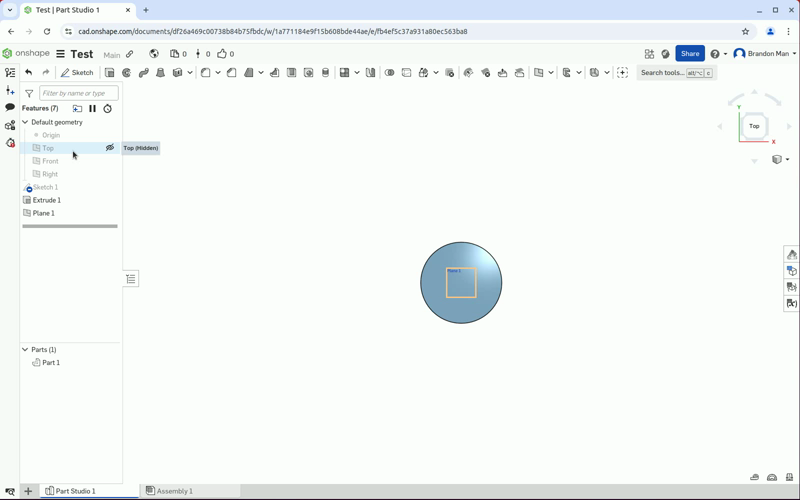
key(shift+s)
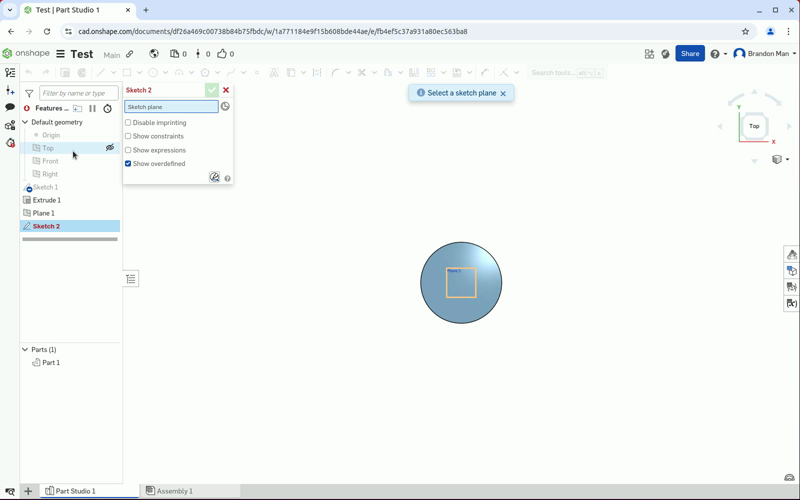
mouse_move(73, 215)
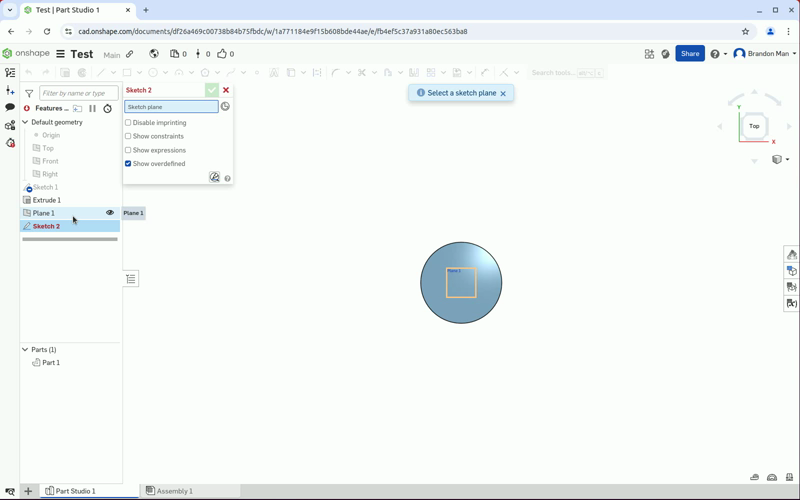
click(73, 215)
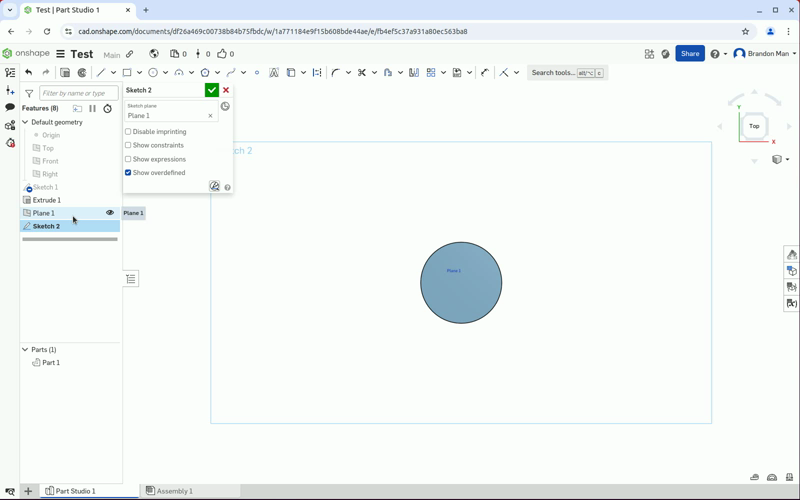
mouse_move(73, 352)
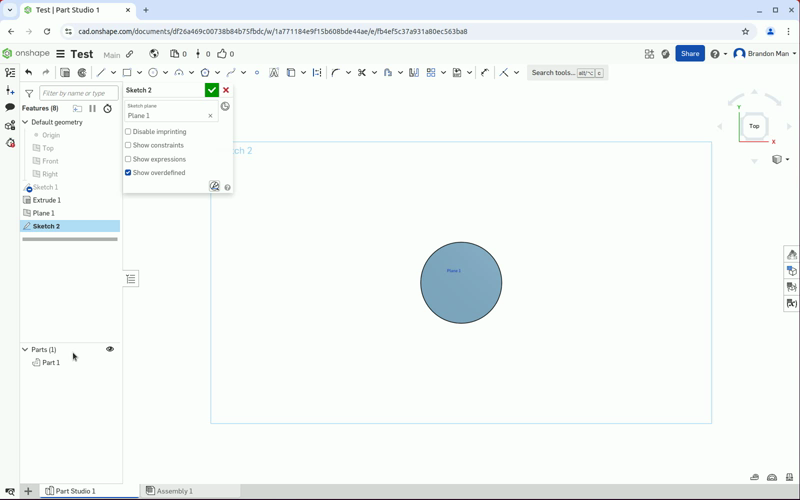
key(y)
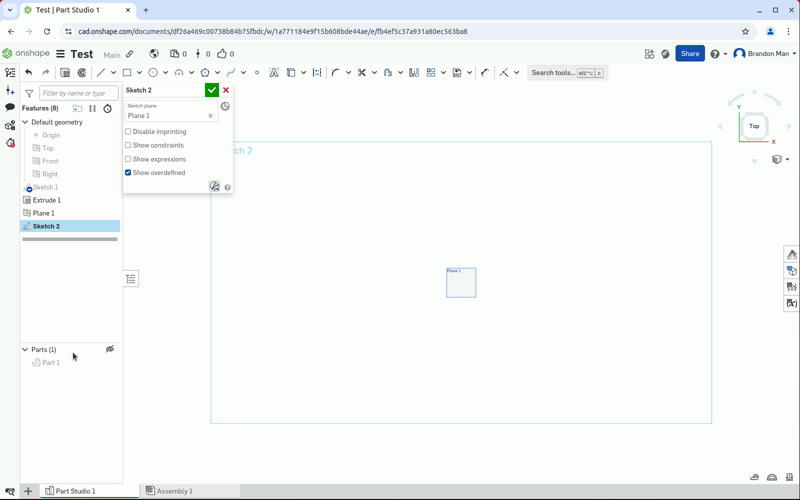
key(c)
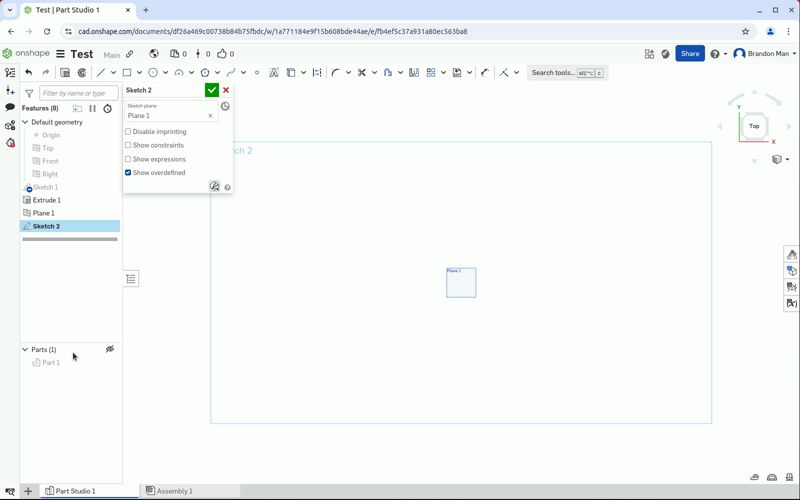
key_down(shift)
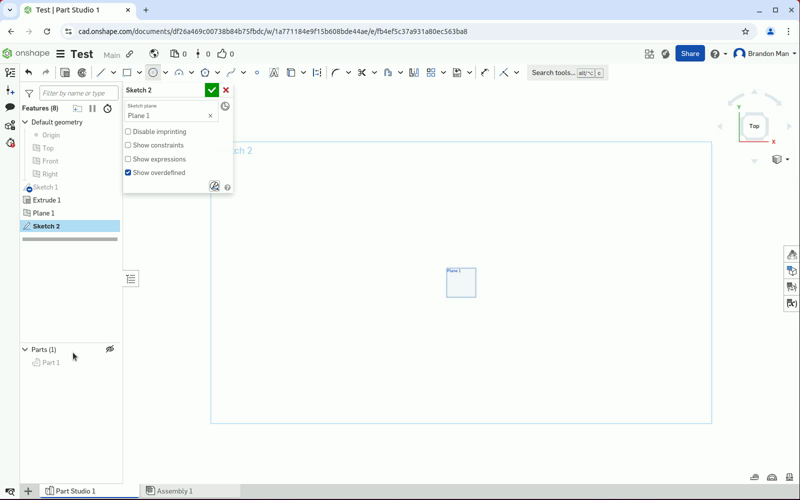
mouse_move(460, 282)
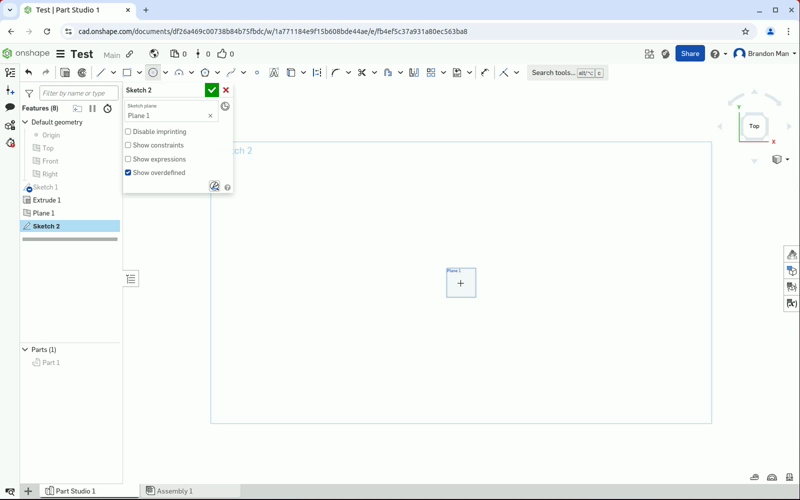
click(460, 282)
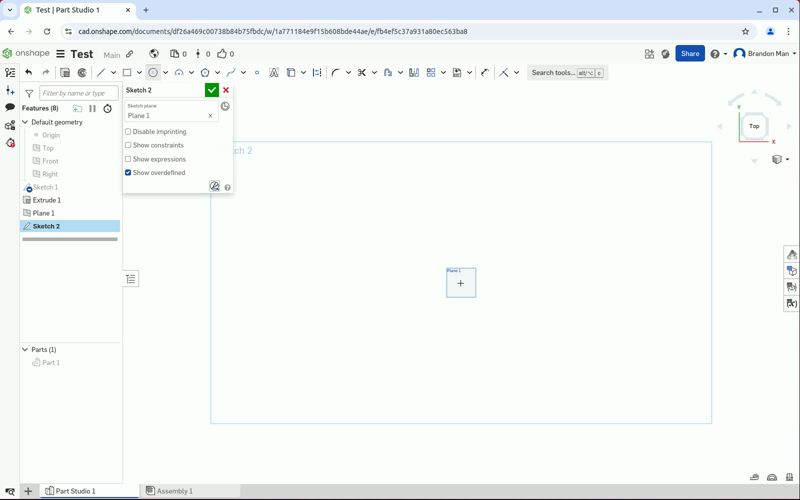
key_up(shift)
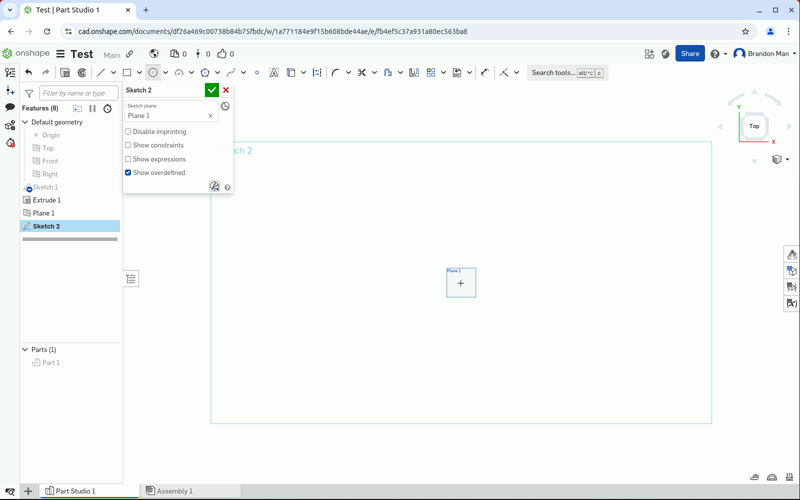
mouse_move(477, 282)
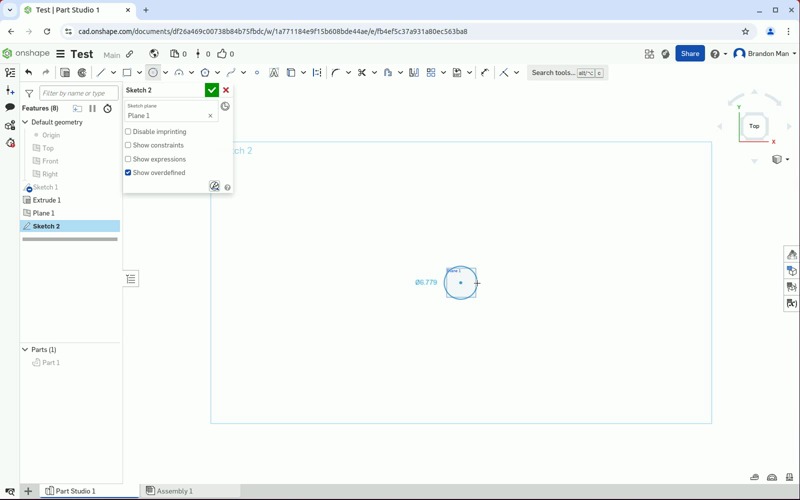
click(477, 282)
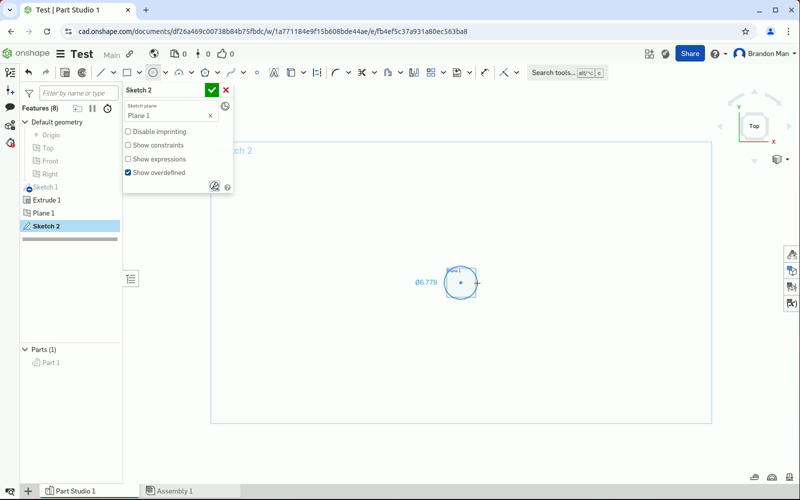
key(esc)
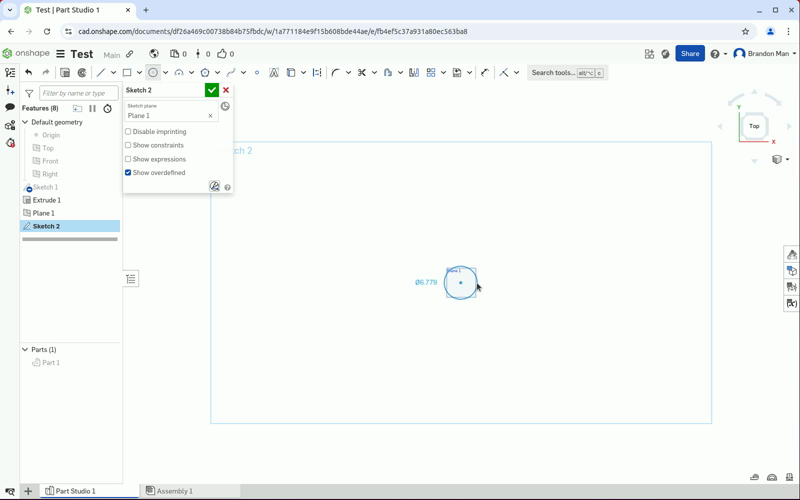
mouse_move(469, 270)
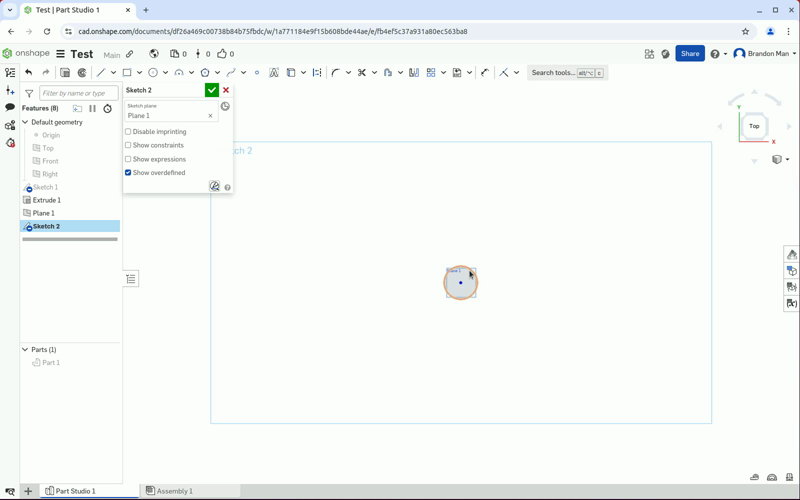
scroll(6)
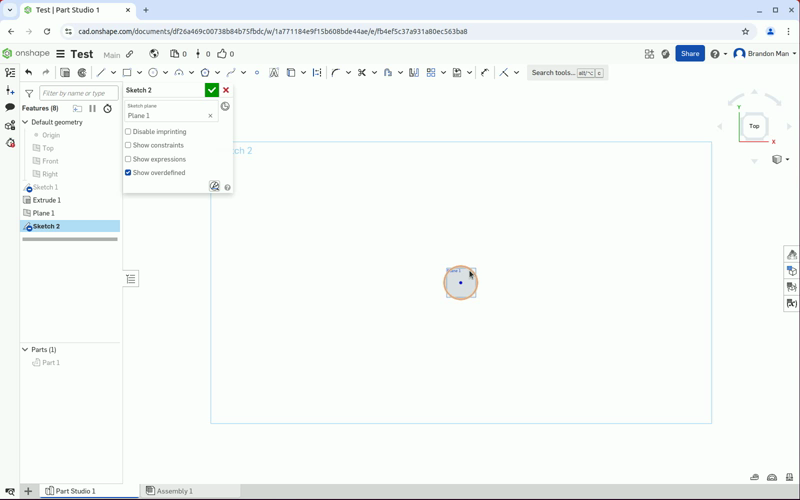
scroll(6)
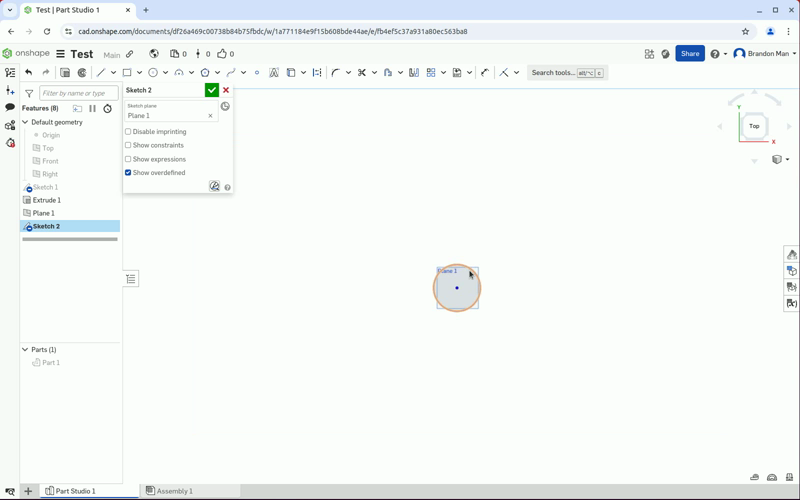
scroll(6)
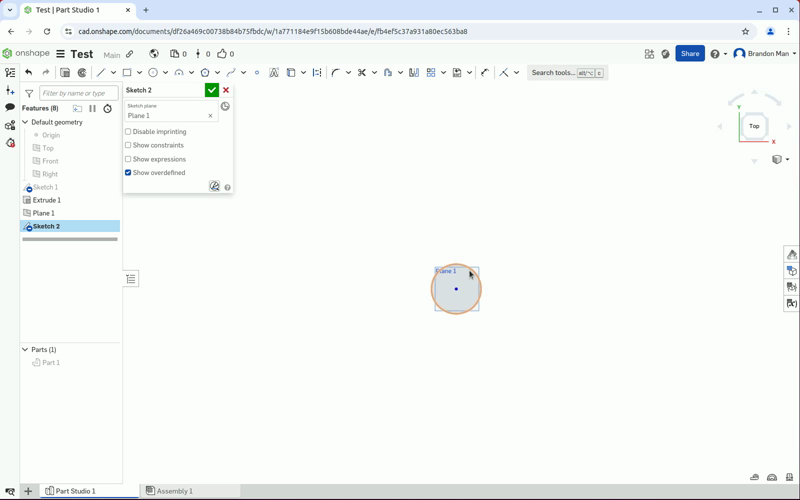
scroll(6)
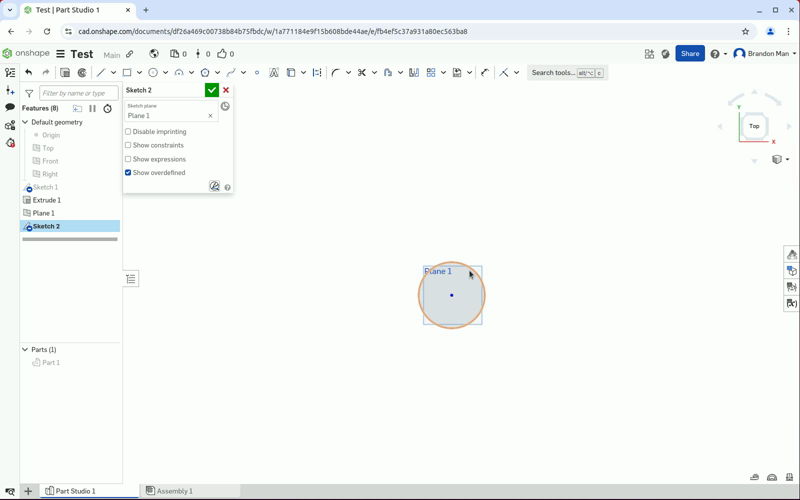
scroll(6)
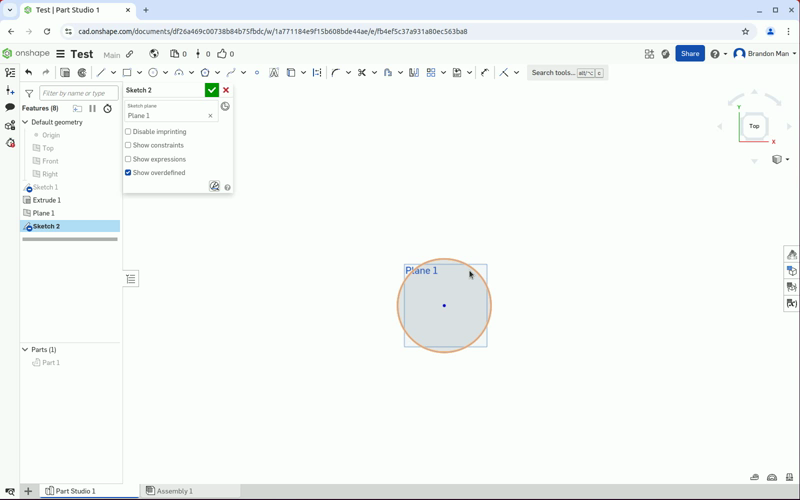
scroll(6)
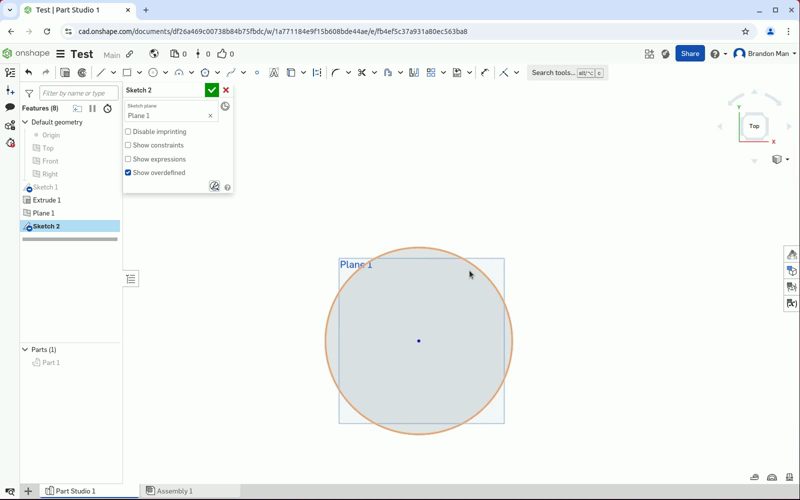
scroll(6)
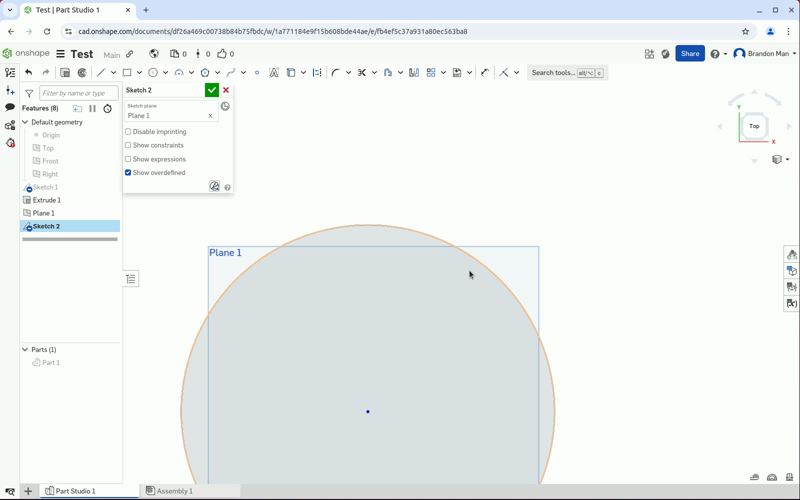
click(469, 270)
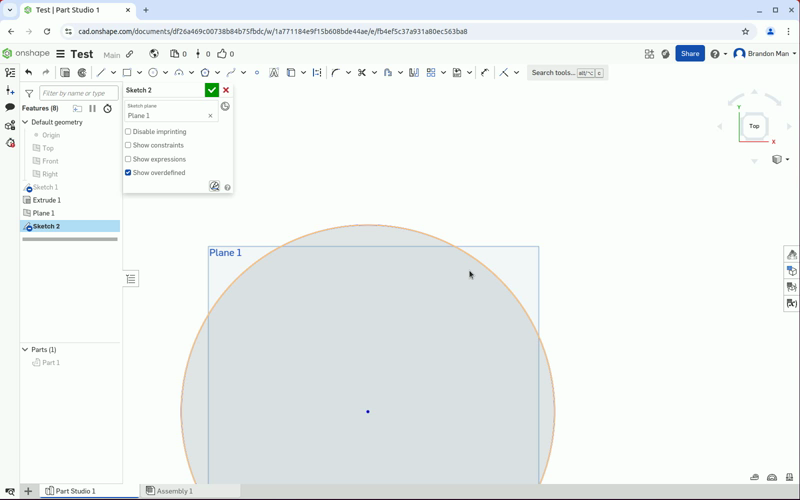
scroll(-6)
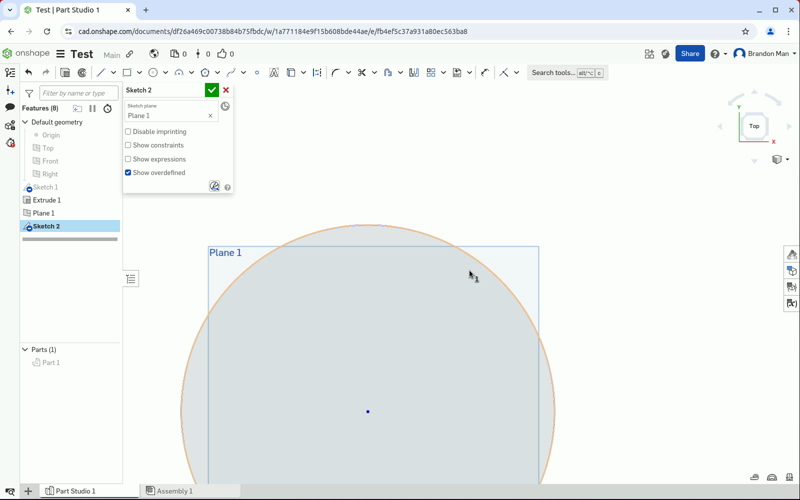
scroll(-6)
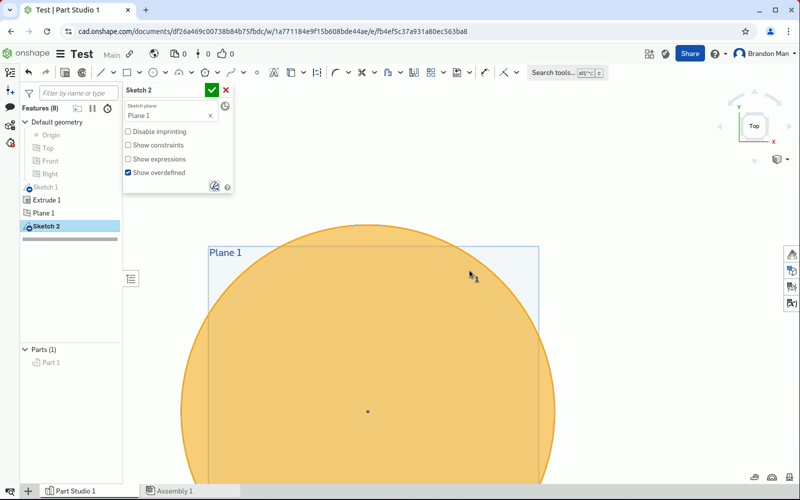
scroll(-6)
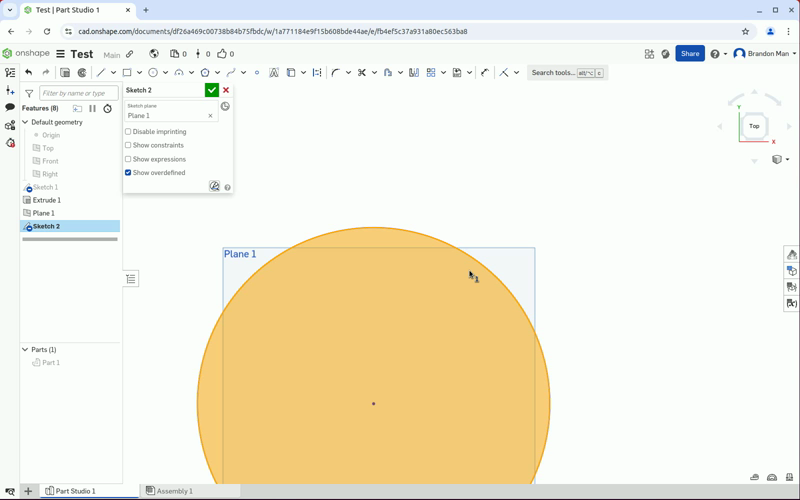
scroll(-6)
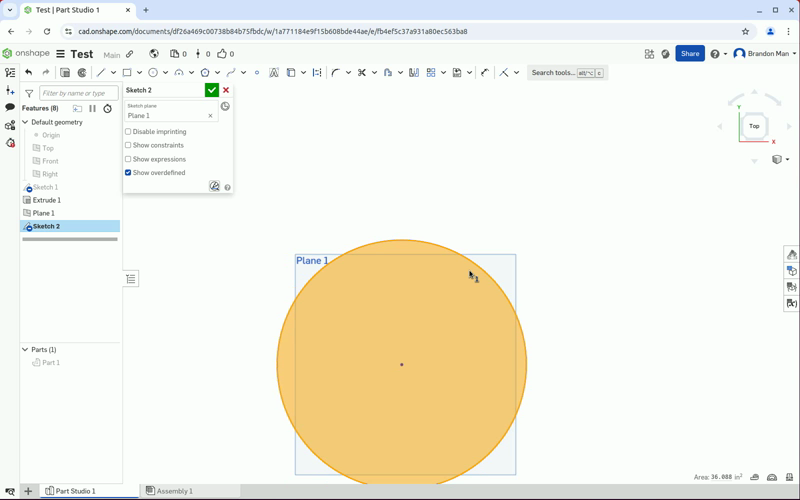
scroll(-6)
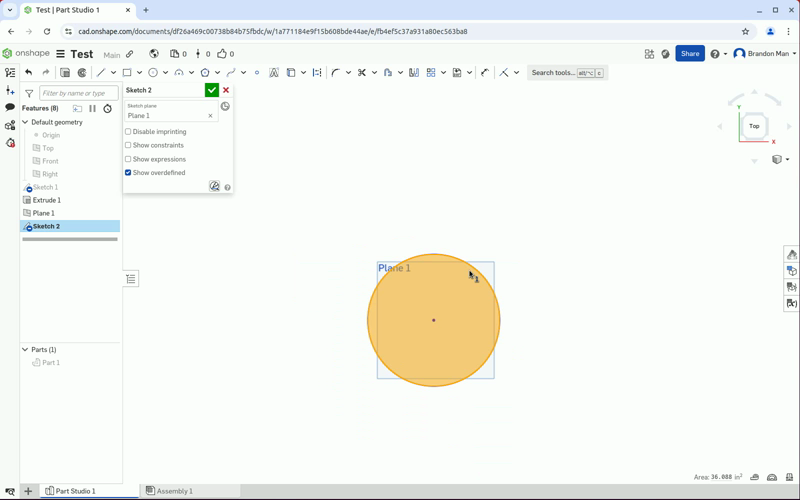
scroll(-6)
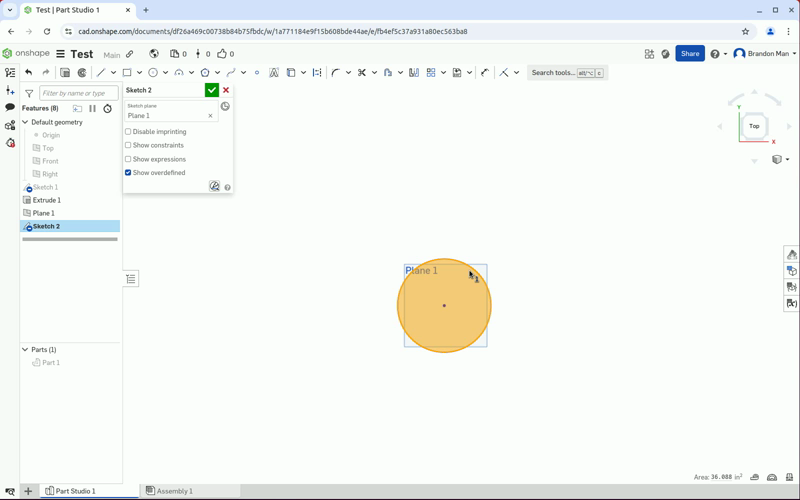
scroll(-6)
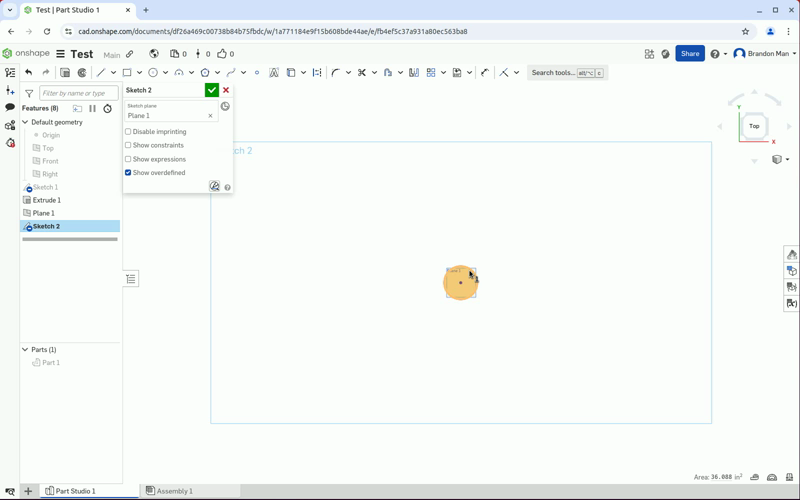
mouse_move(73, 352)
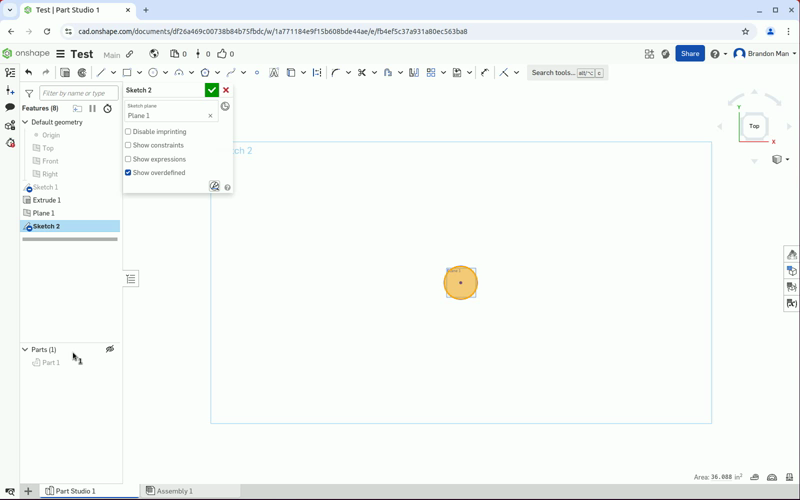
key(shift+y)
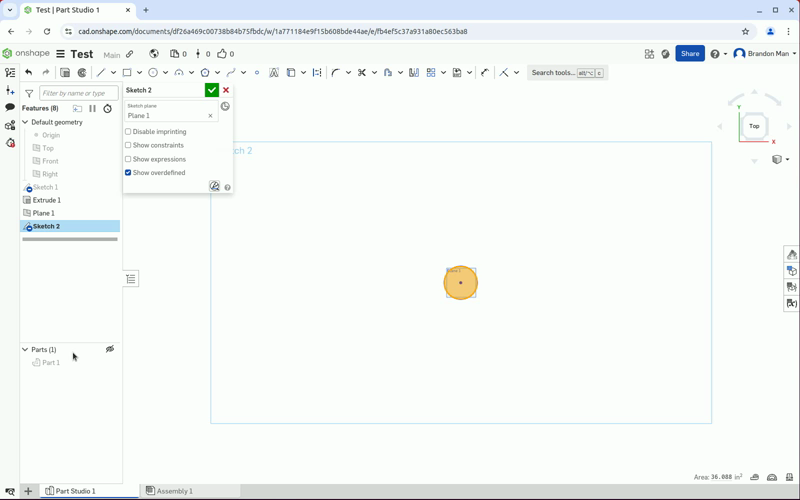
key(shift+e)
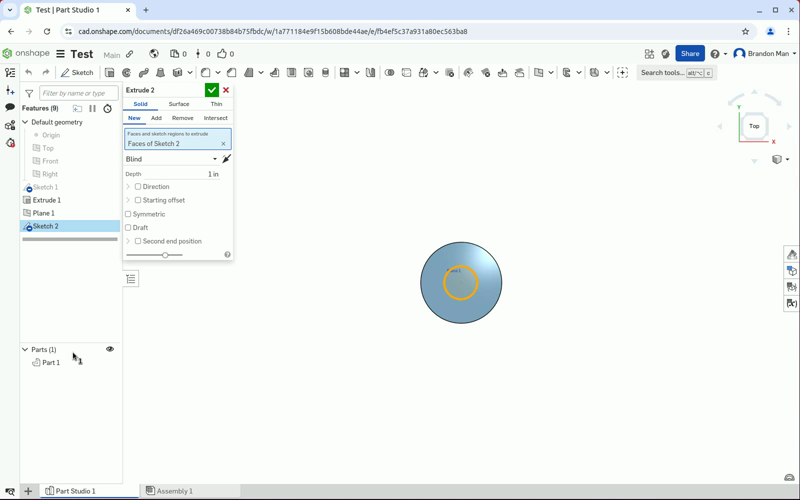
mouse_move(143, 106)
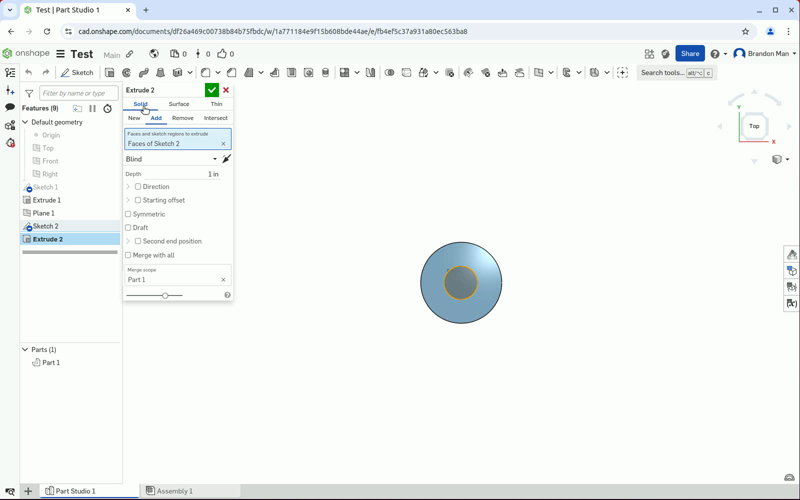
click(143, 106)
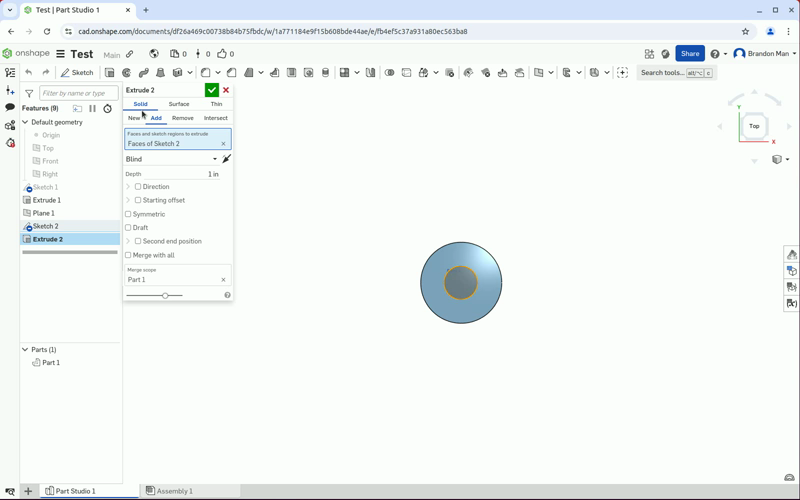
mouse_move(137, 120)
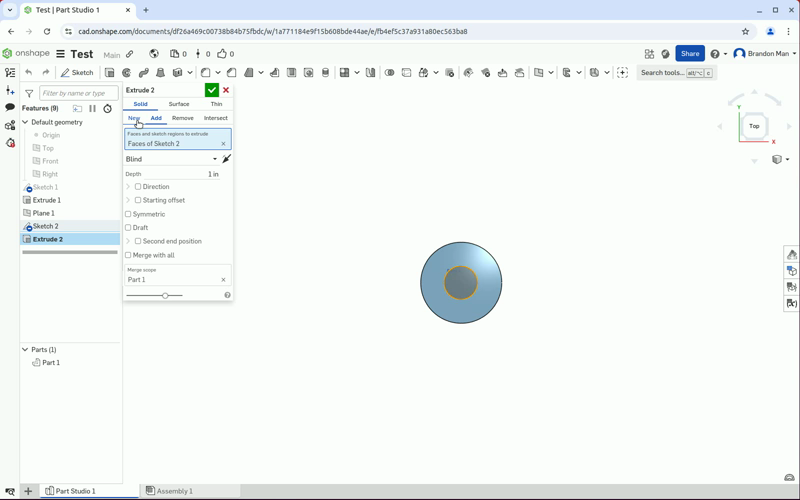
click(137, 120)
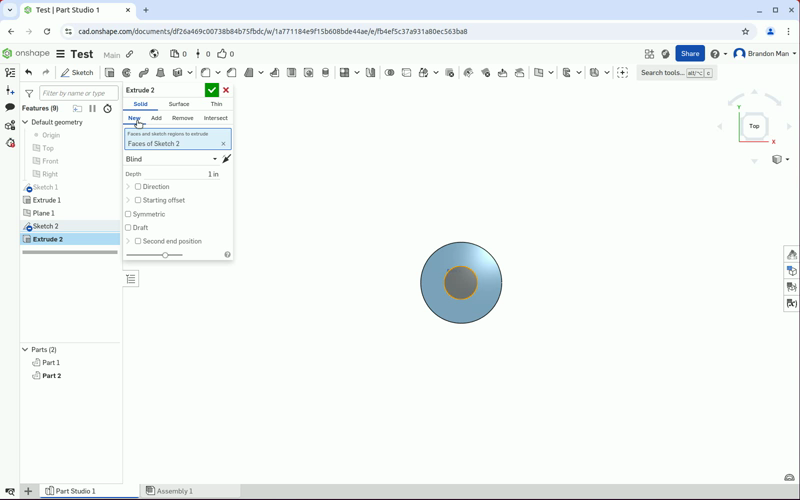
key(tab, 4)
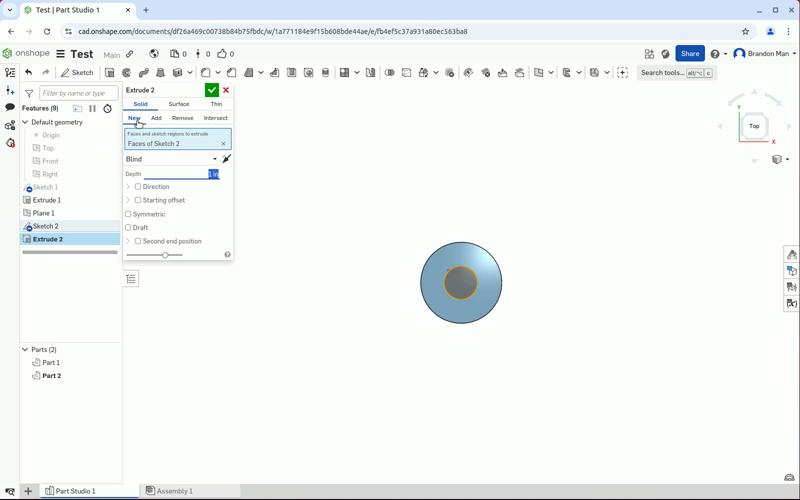
text(13.239)
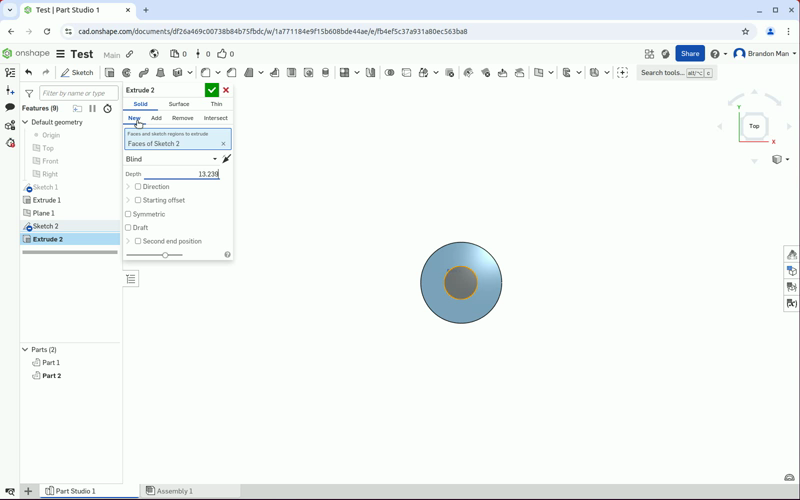
key(enter)
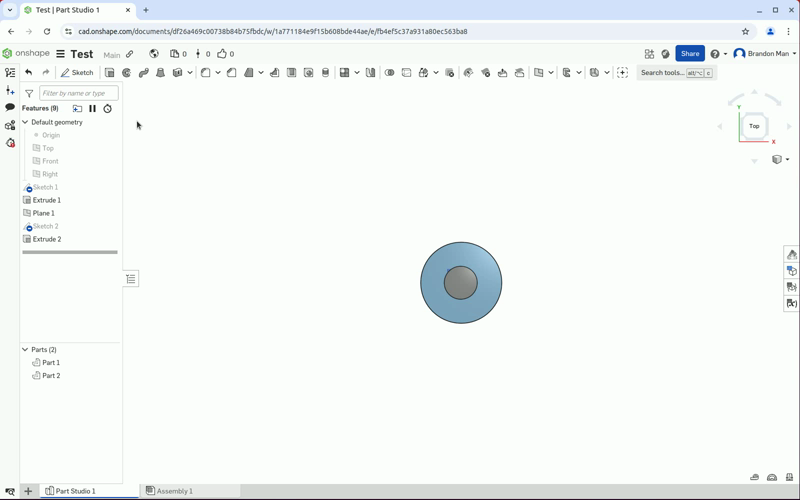
key(shift+h)
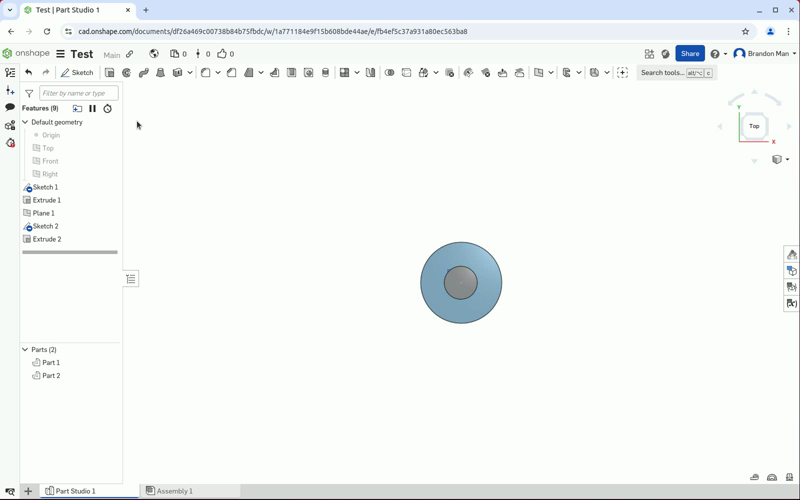
key(shift+h)
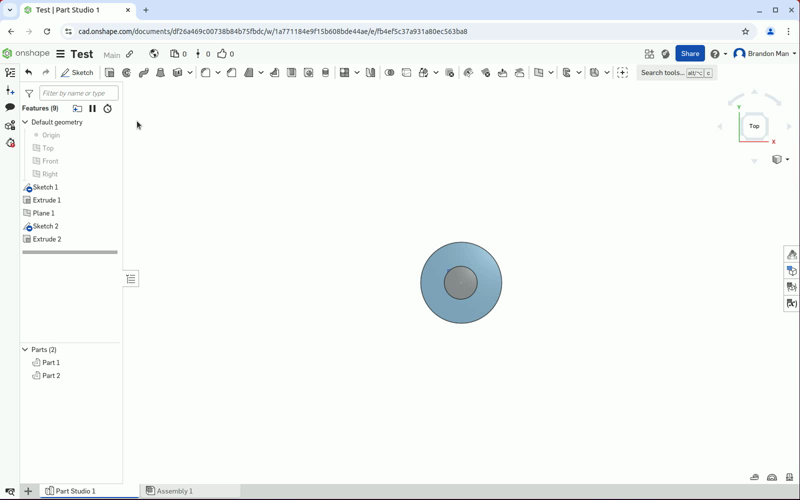
key(shift+7)
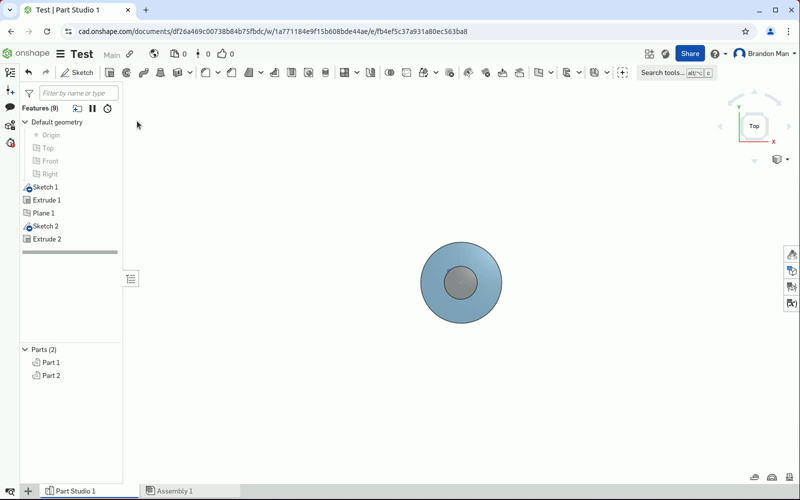
key(up, 3)
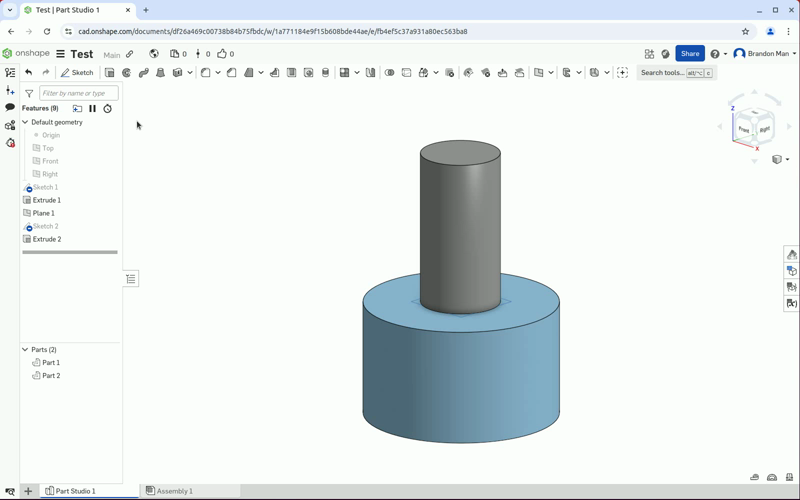
key(left, 3)
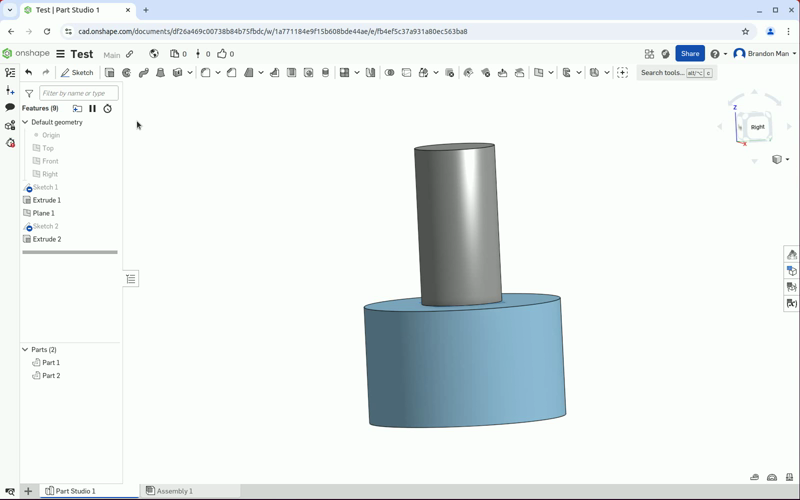
key(right, 3)
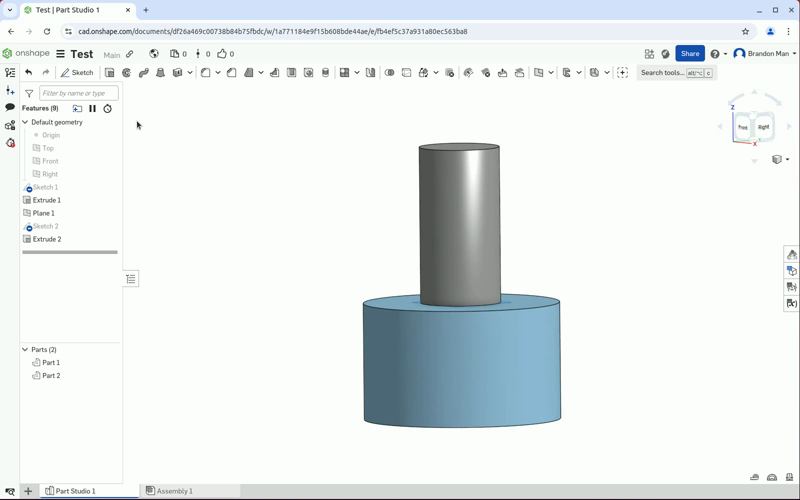
key(down, 3)
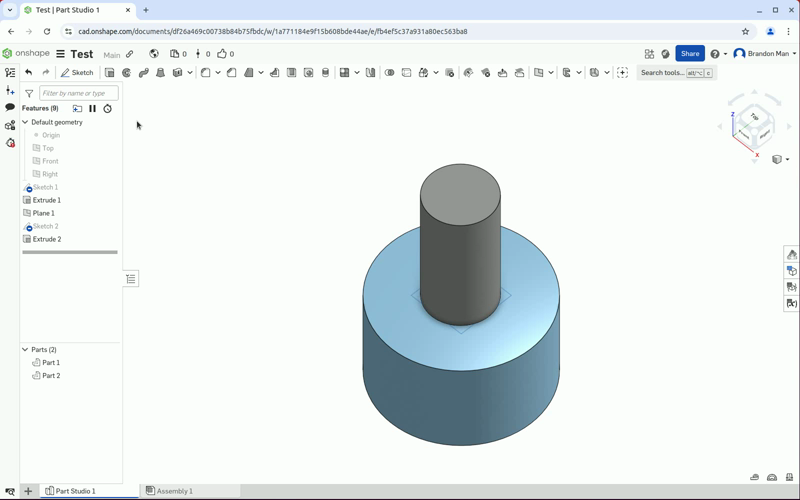
mouse_move(73, 189)
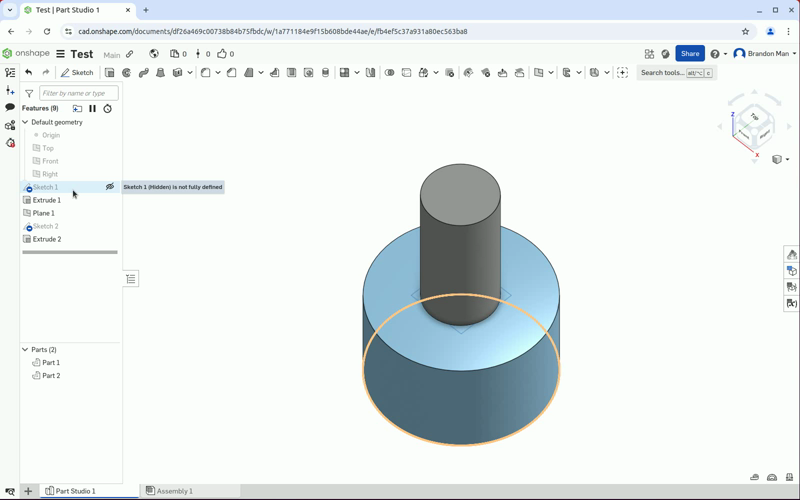
click(73, 189)